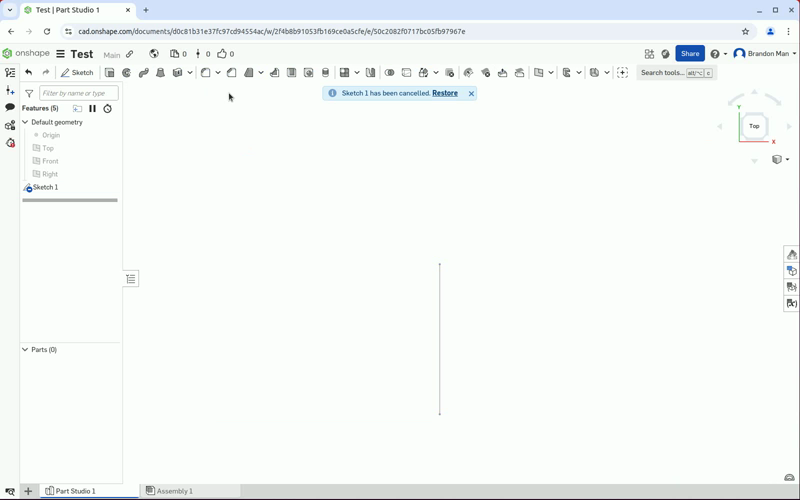
key(shift+h)
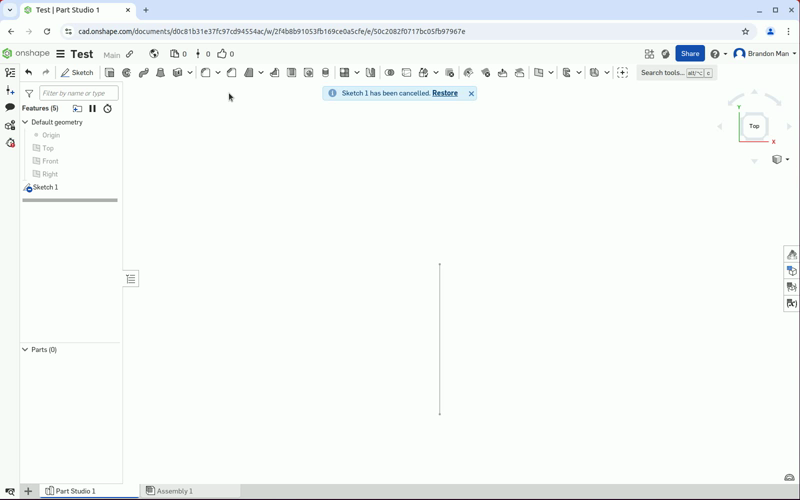
key(shift+s)
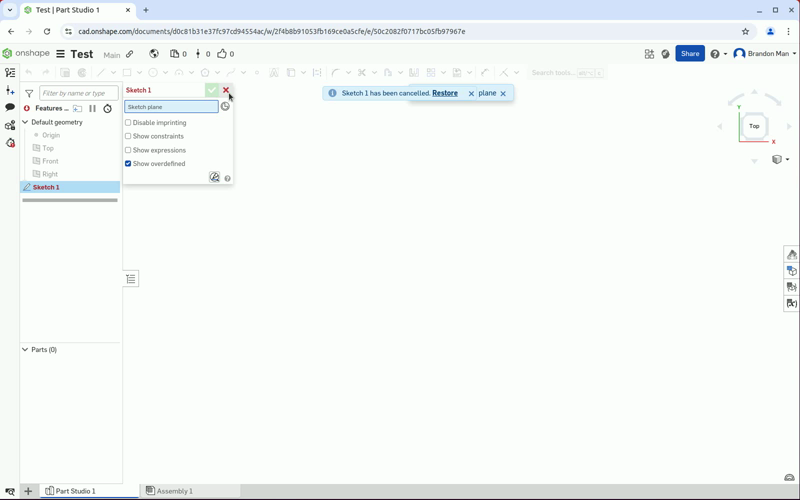
mouse_move(73, 150)
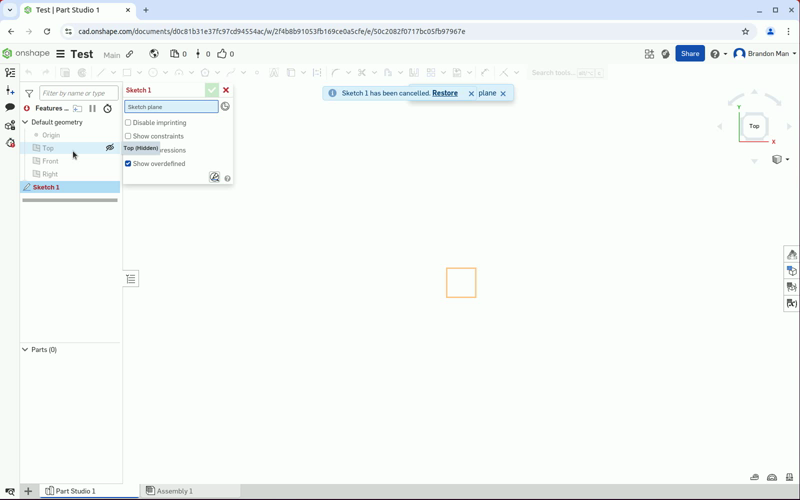
click(73, 150)
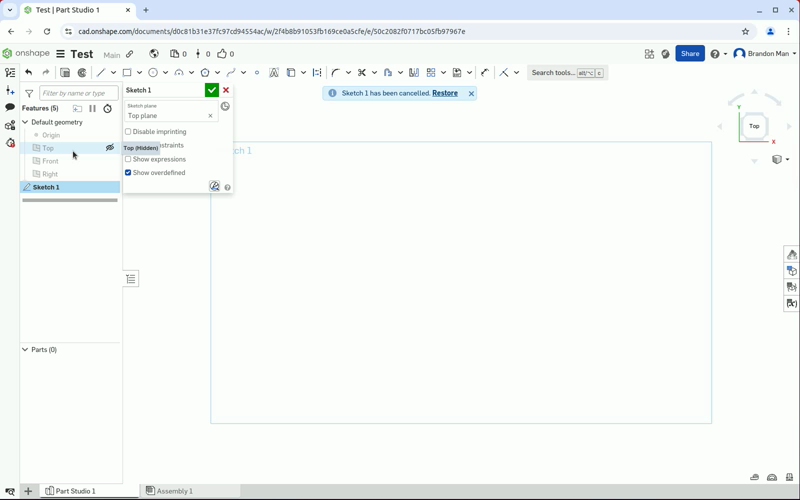
mouse_move(73, 352)
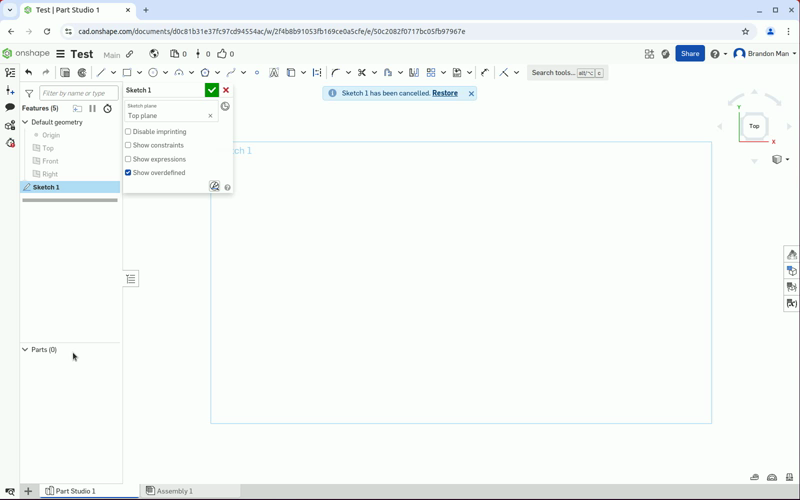
key(y)
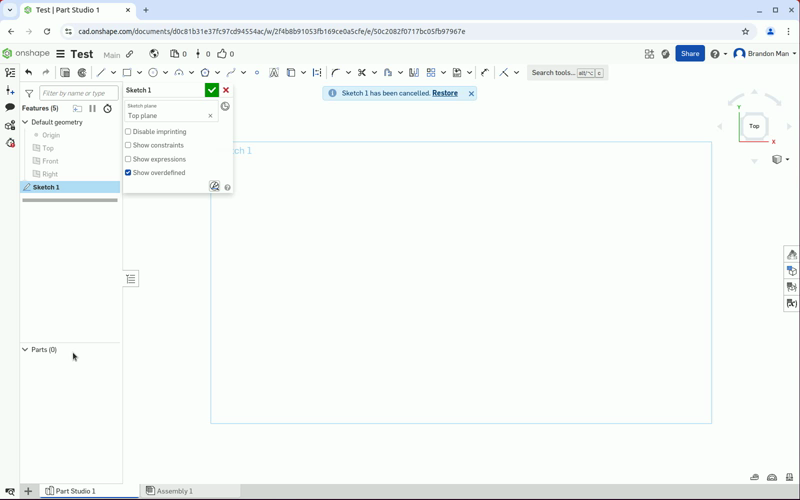
key(c)
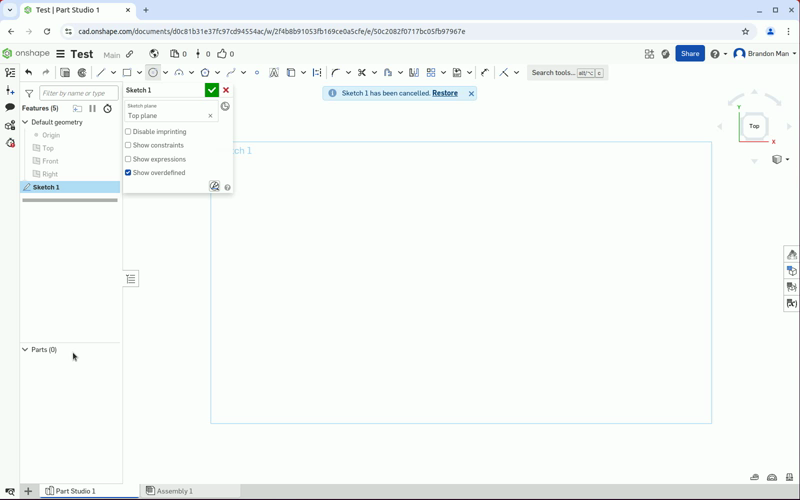
key_down(shift)
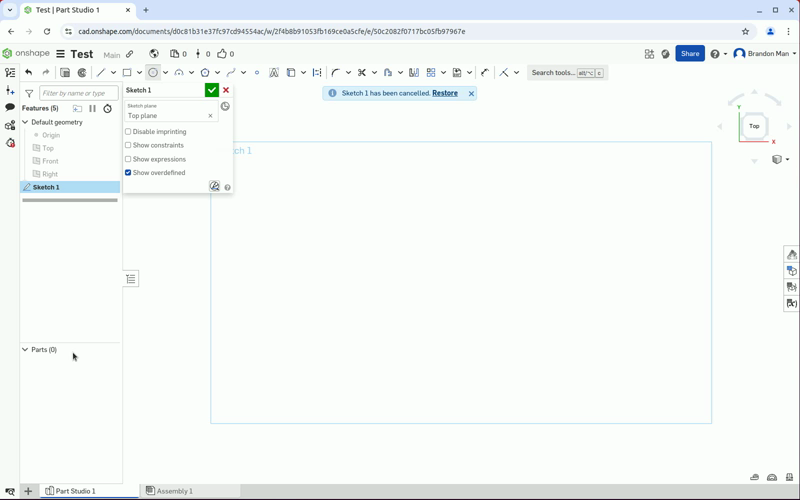
mouse_move(461, 282)
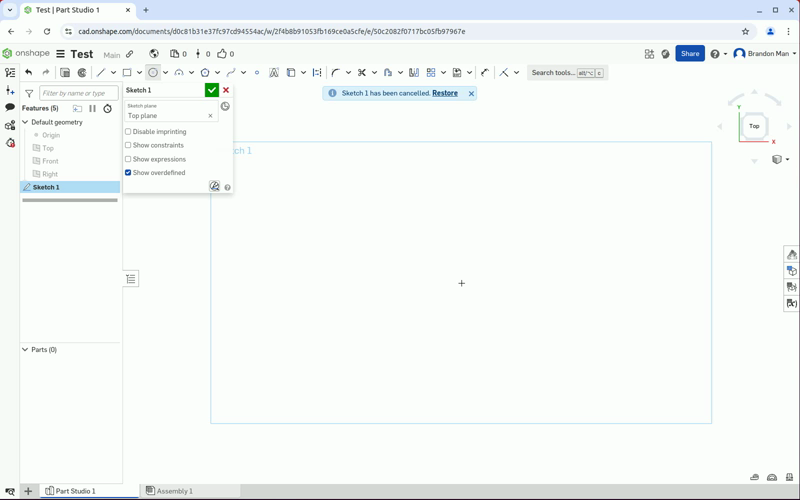
click(461, 282)
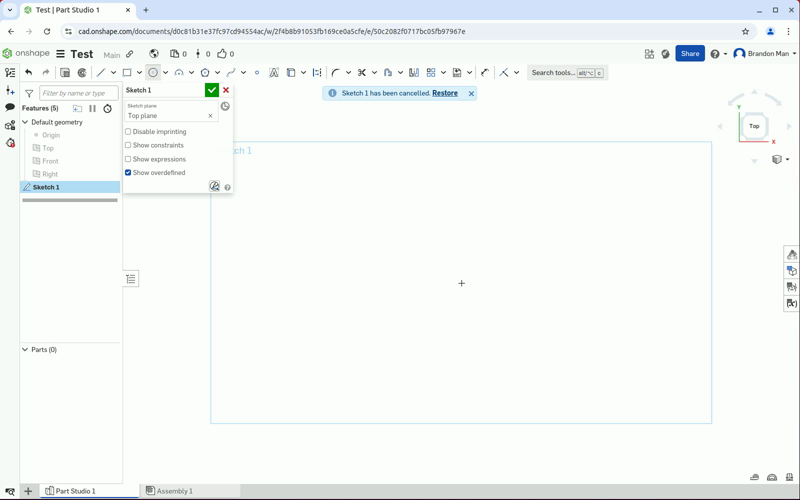
key_up(shift)
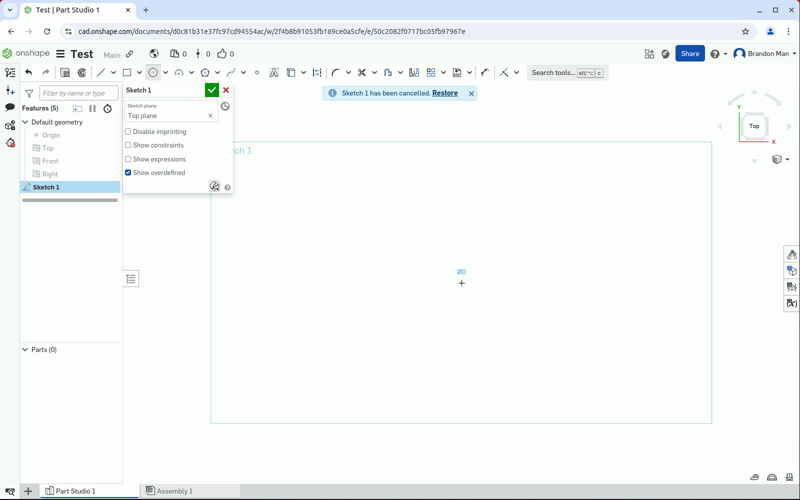
mouse_move(489, 282)
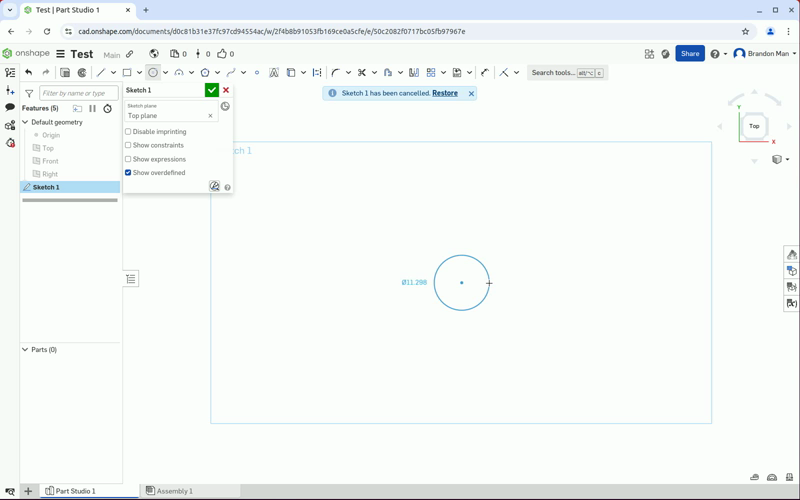
click(489, 282)
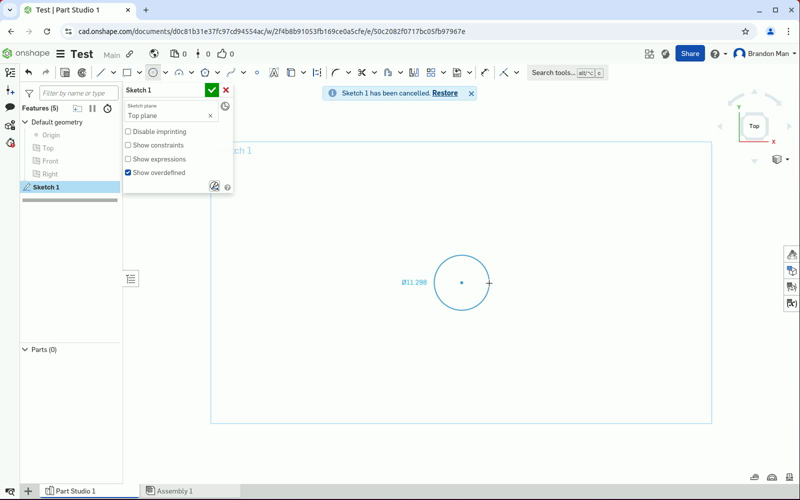
key(esc)
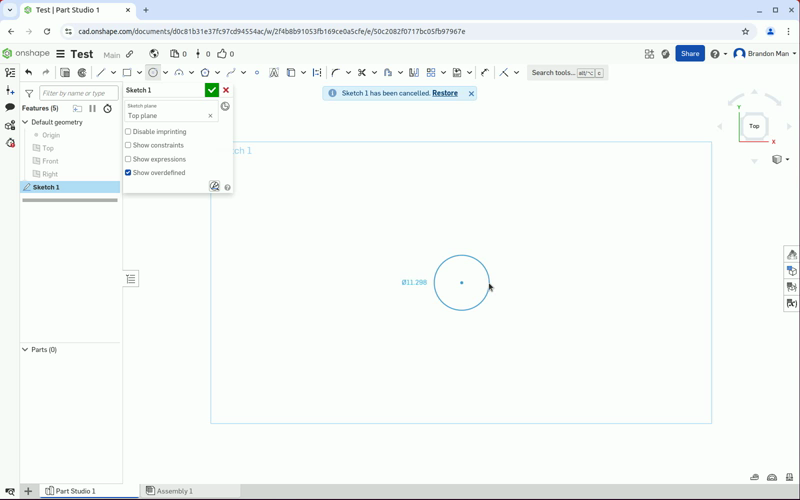
mouse_move(448, 266)
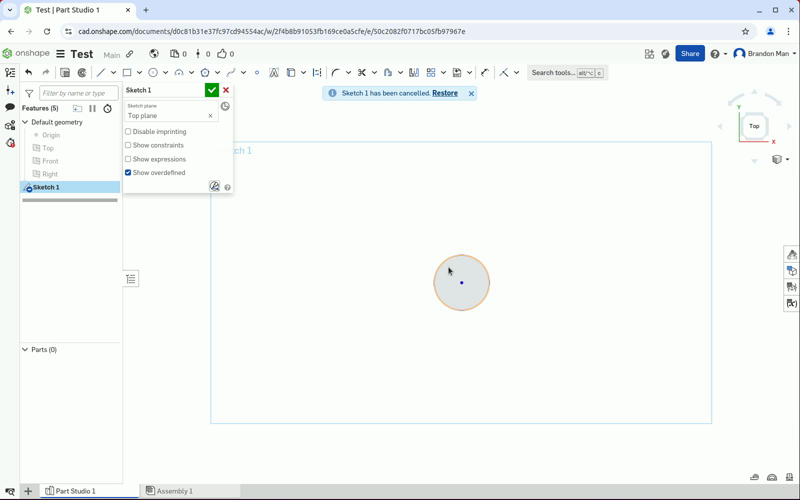
click(448, 266)
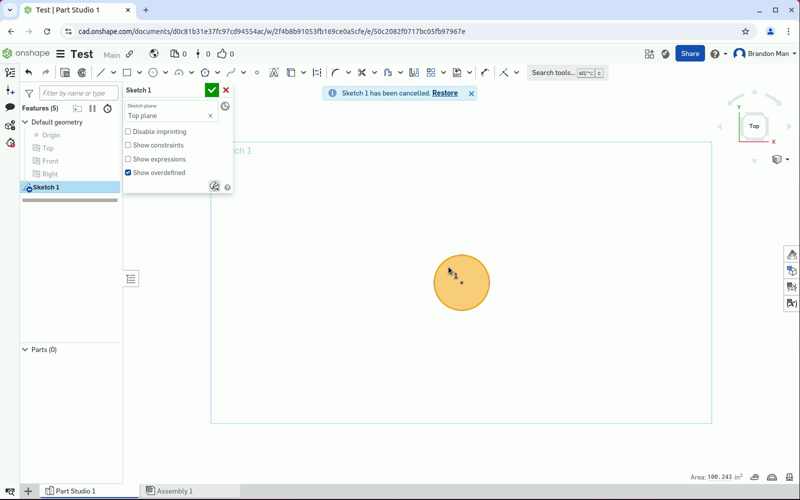
mouse_move(73, 352)
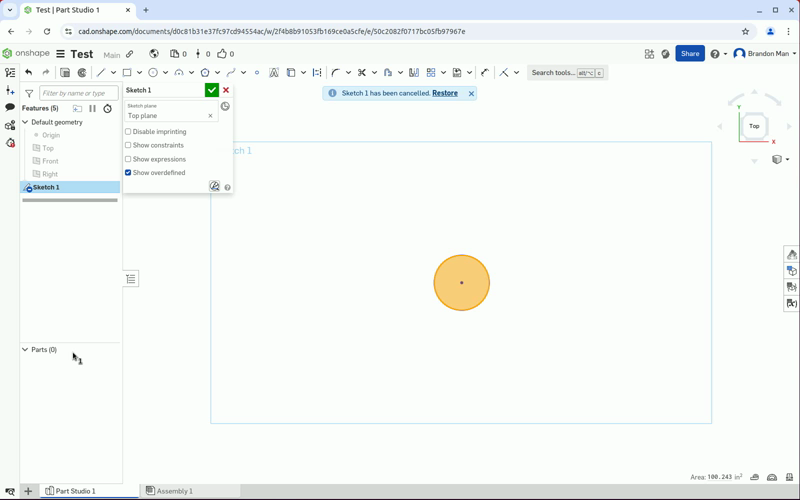
key(shift+y)
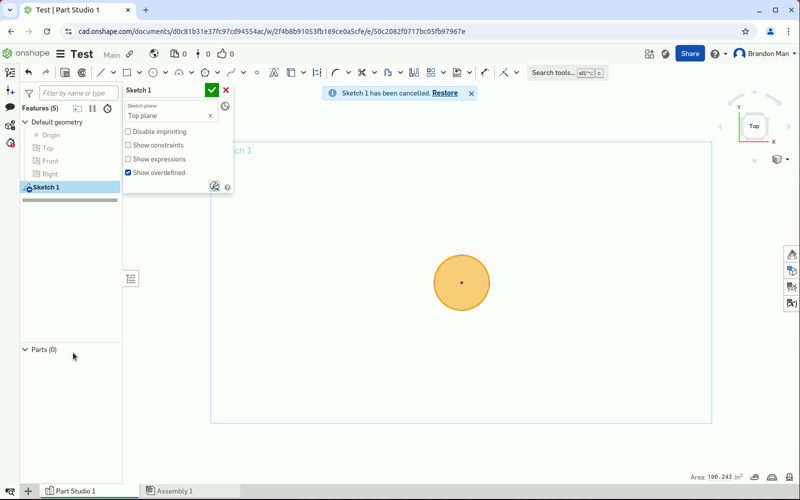
key(shift+e)
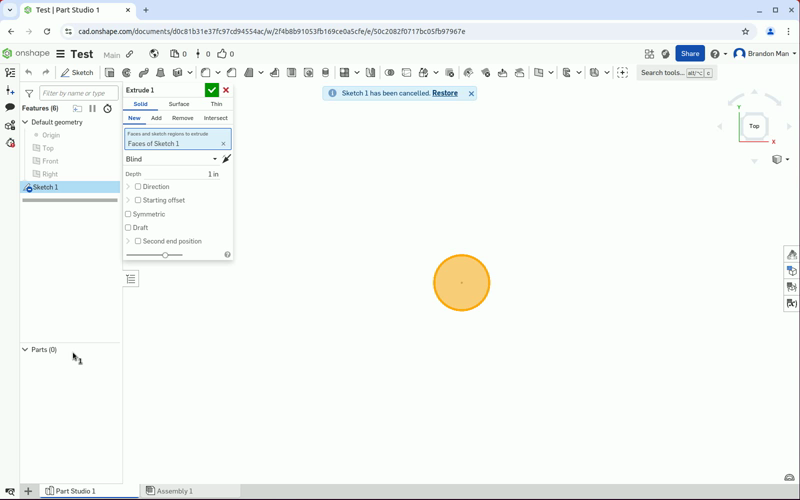
mouse_move(143, 106)
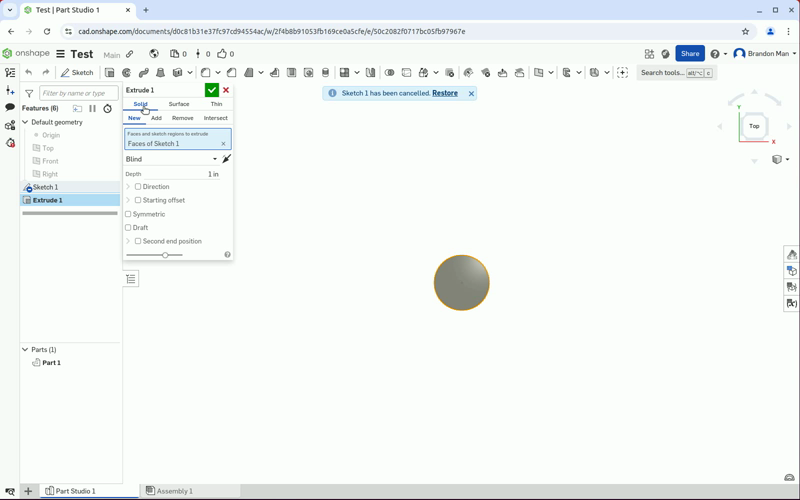
click(143, 106)
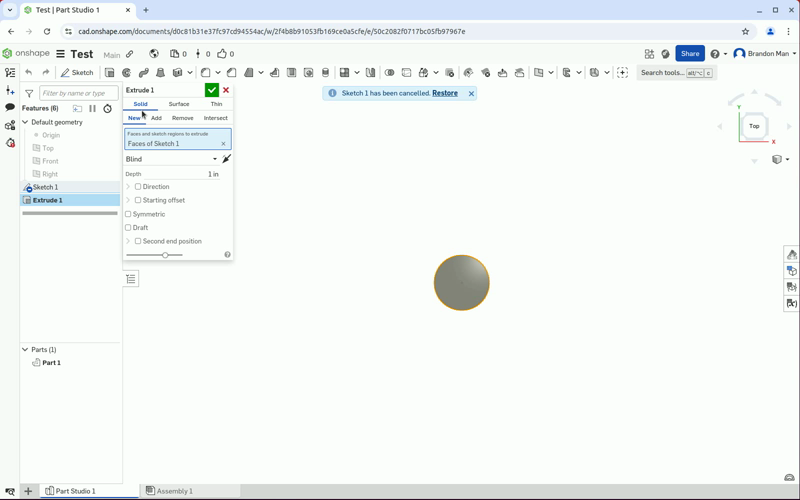
mouse_move(137, 120)
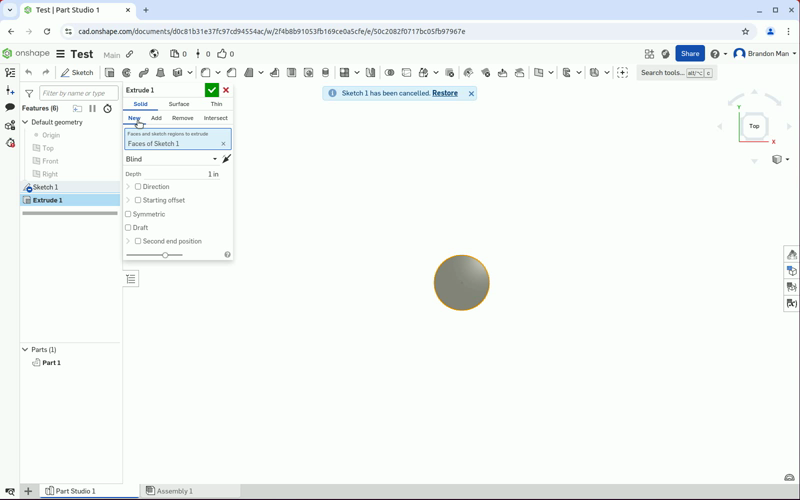
click(137, 120)
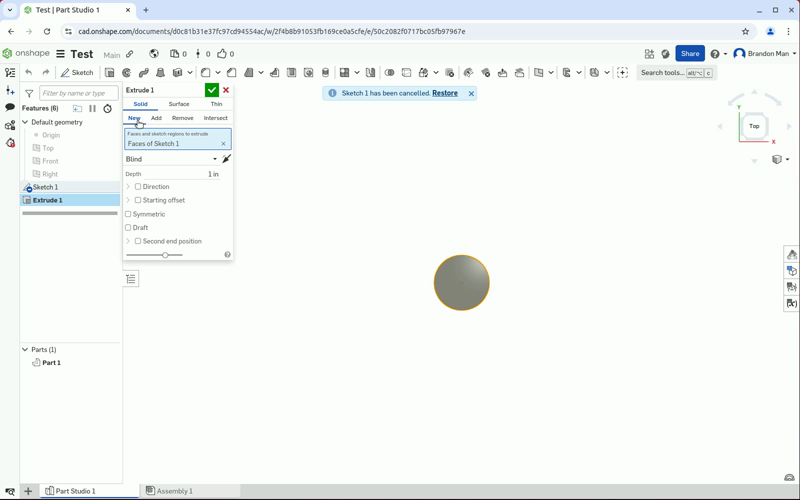
key(tab, 4)
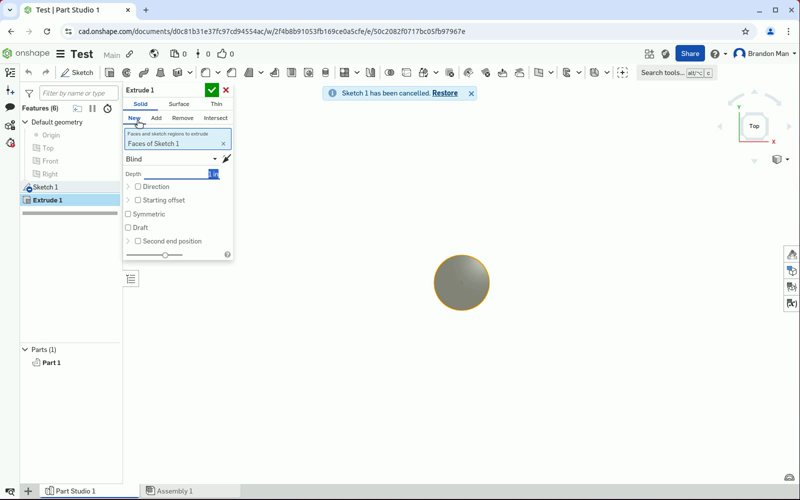
text(23.108)
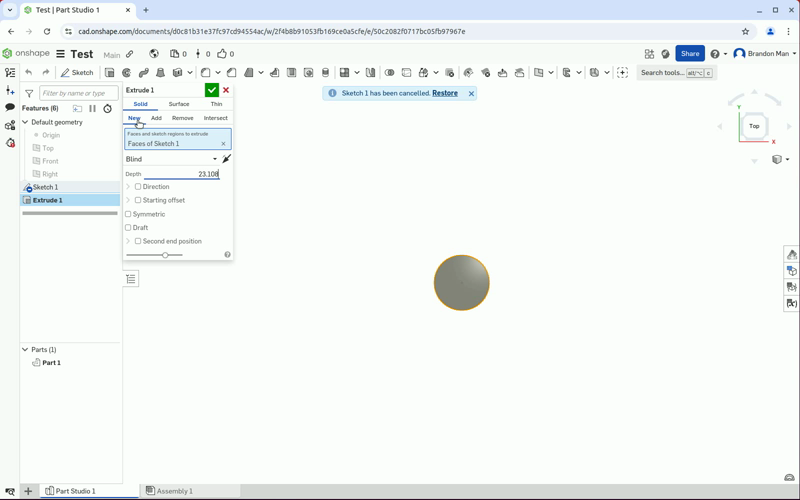
key(enter)
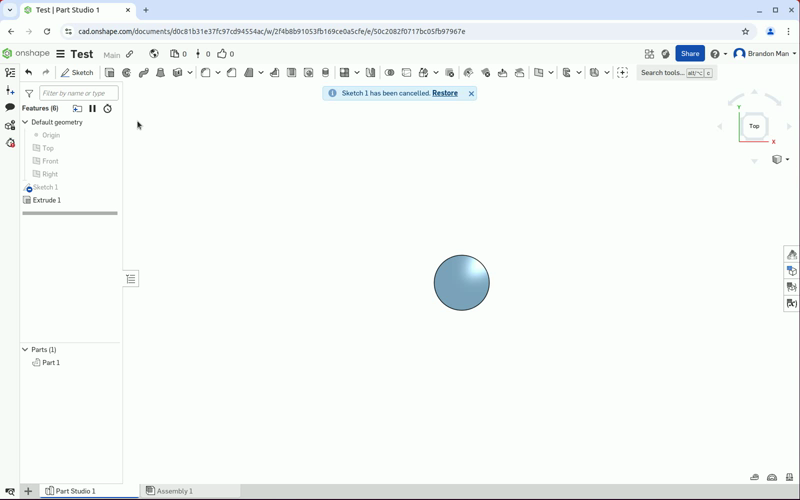
key(shift+h)
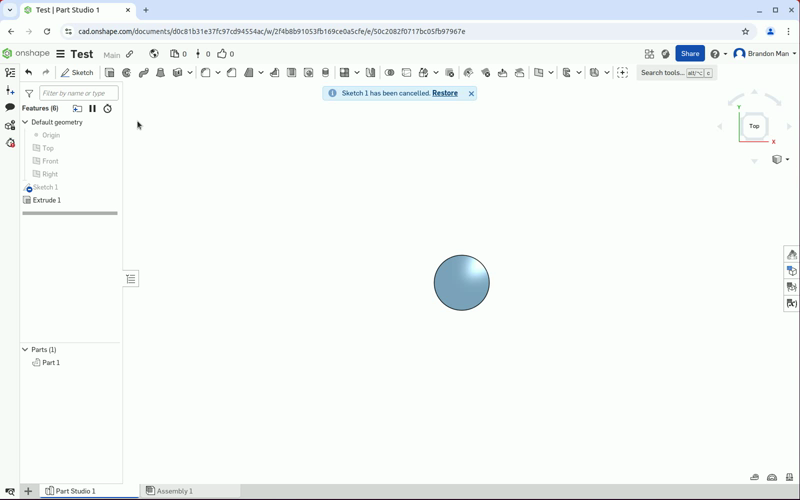
key(shift+h)
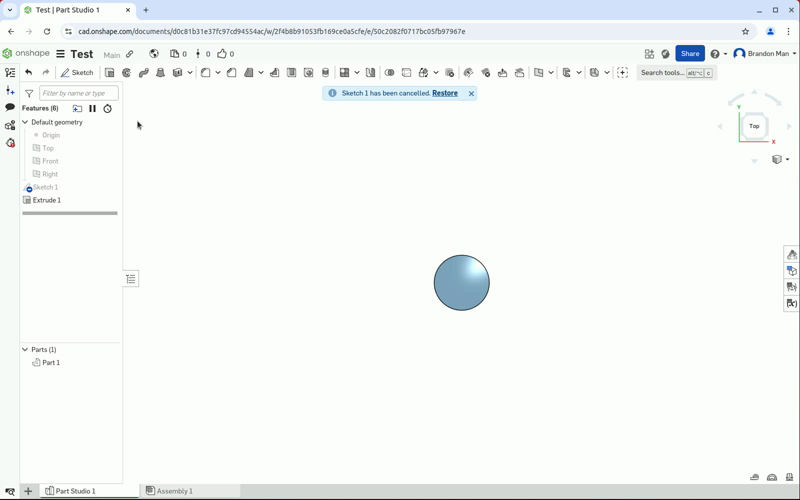
mouse_move(73, 189)
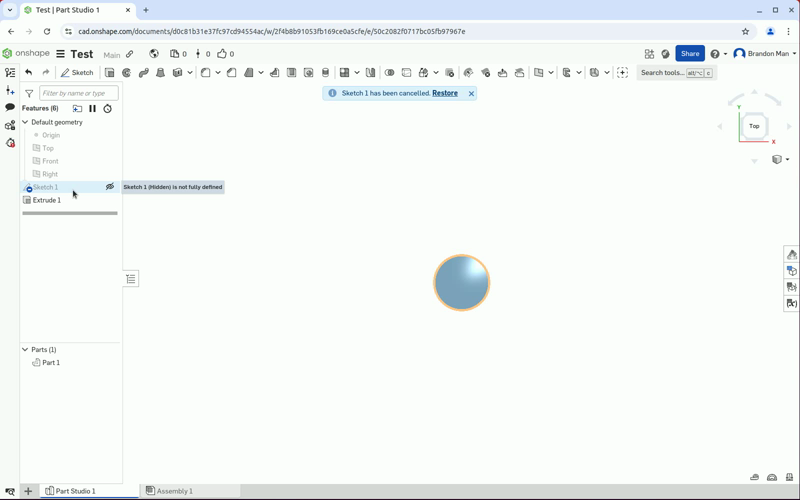
click(73, 189)
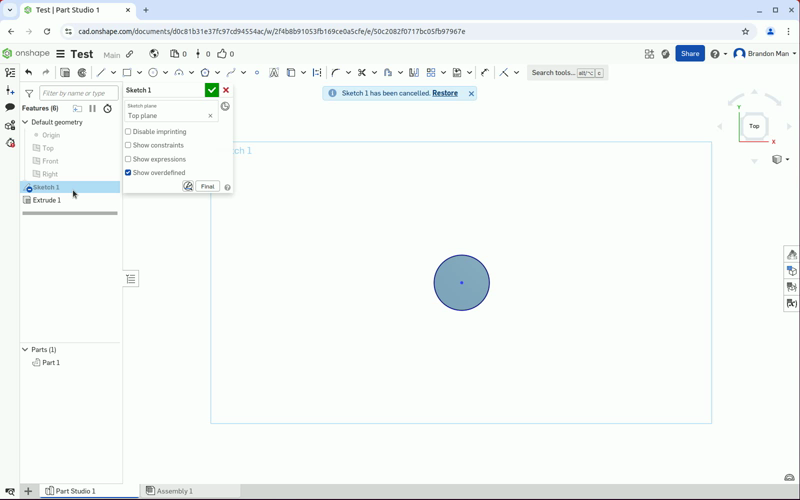
mouse_move(229, 92)
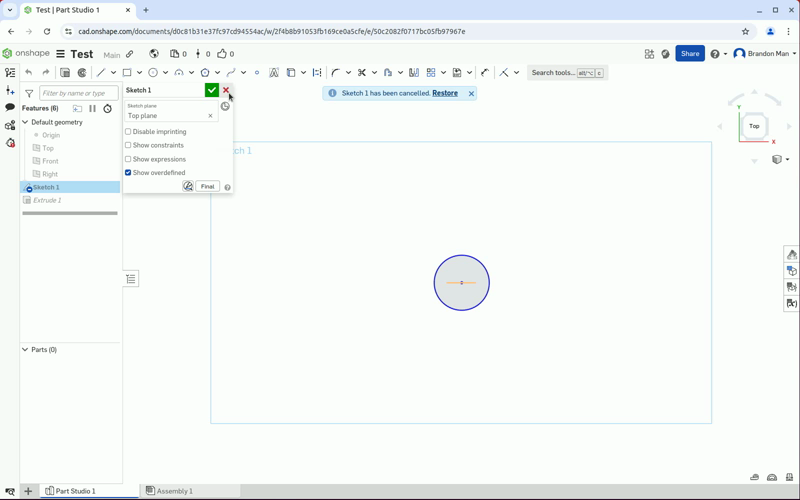
click(229, 92)
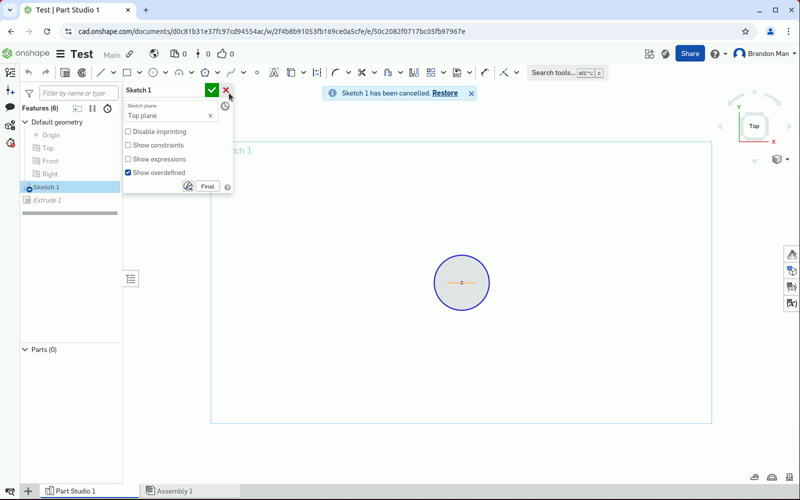
key(shift+s)
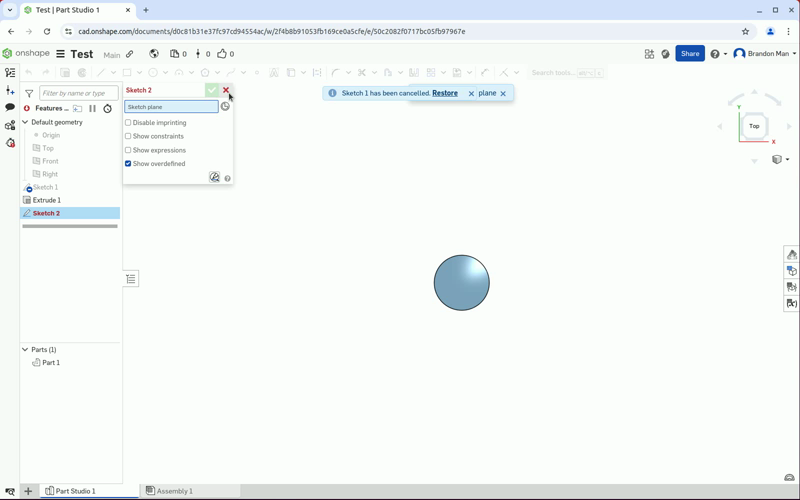
mouse_move(73, 150)
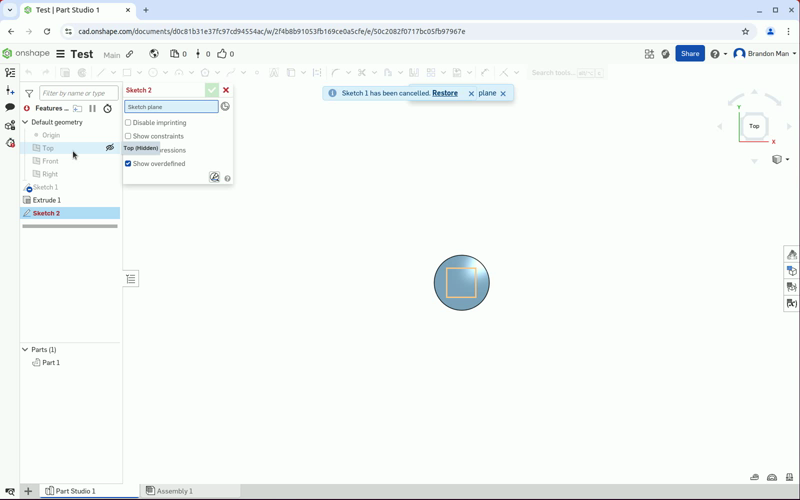
click(73, 150)
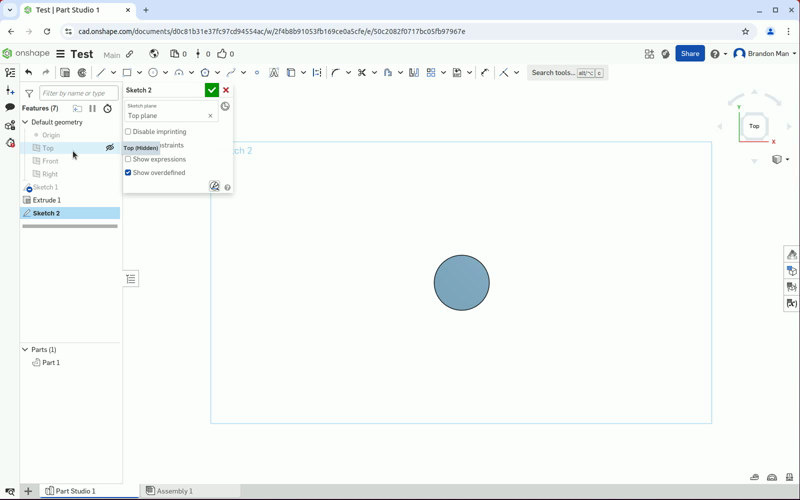
mouse_move(73, 352)
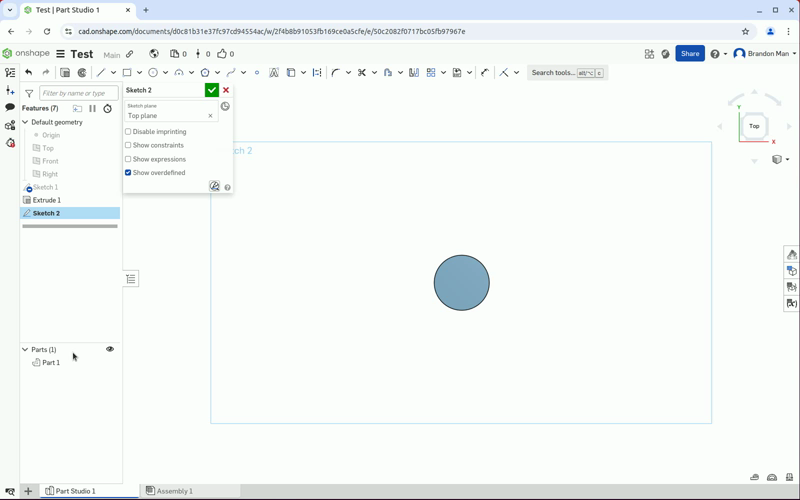
key(y)
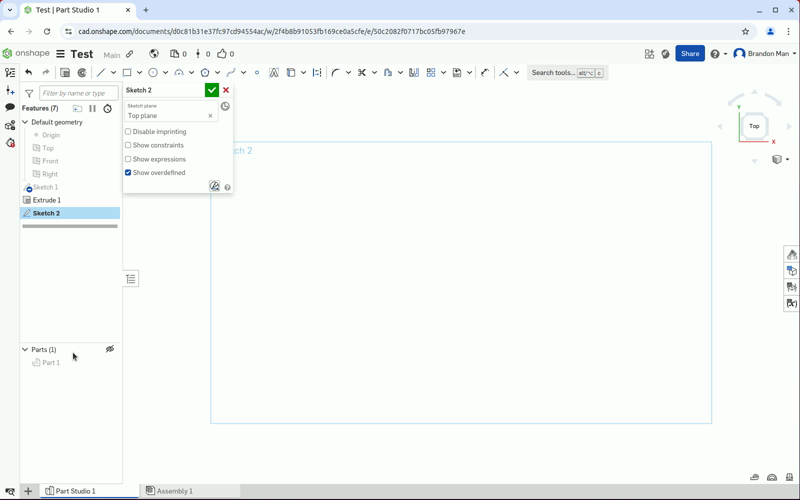
key(l)
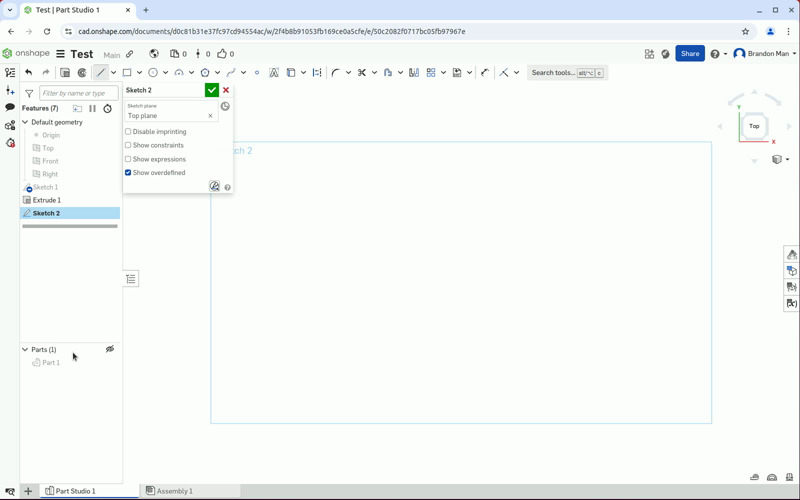
key_down(shift)
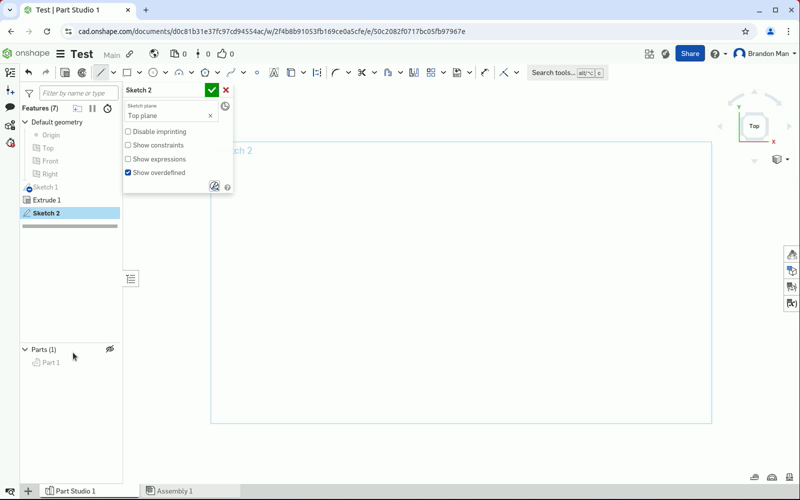
mouse_move(412, 294)
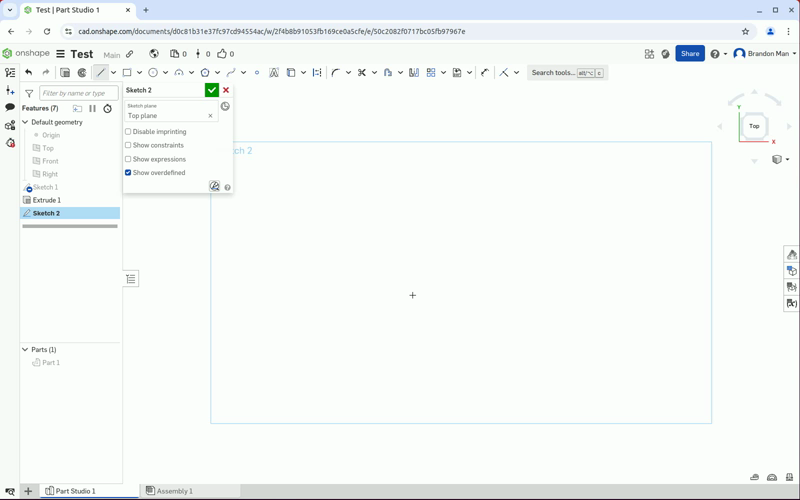
click(412, 294)
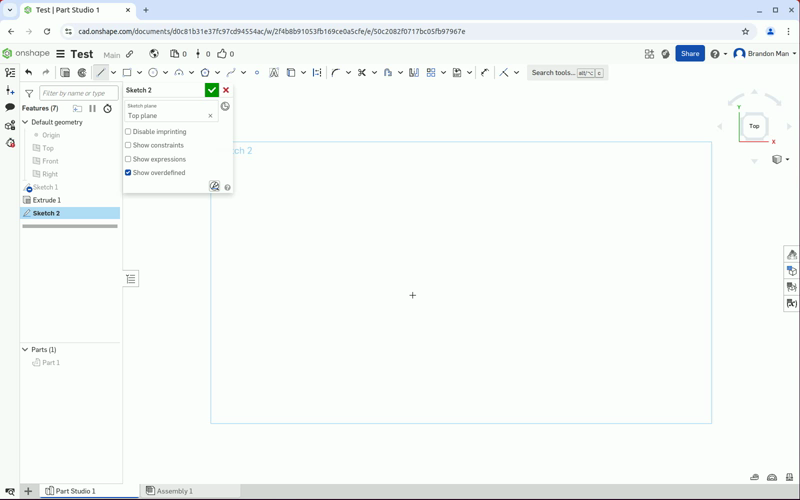
key_up(shift)
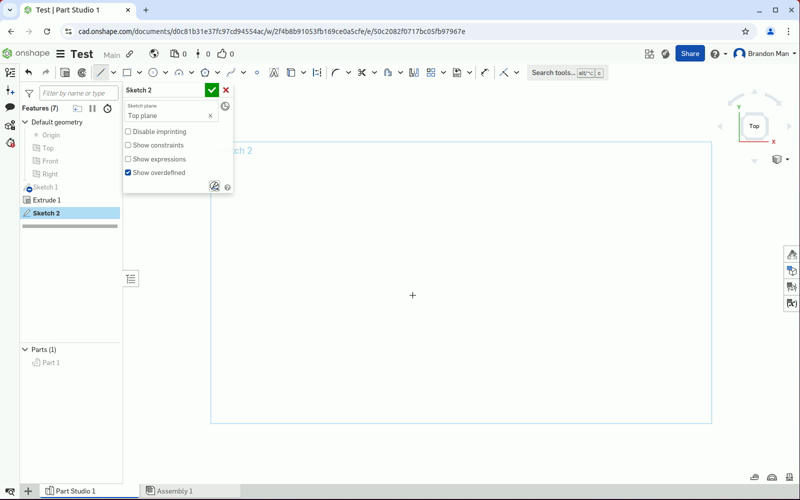
key_down(shift)
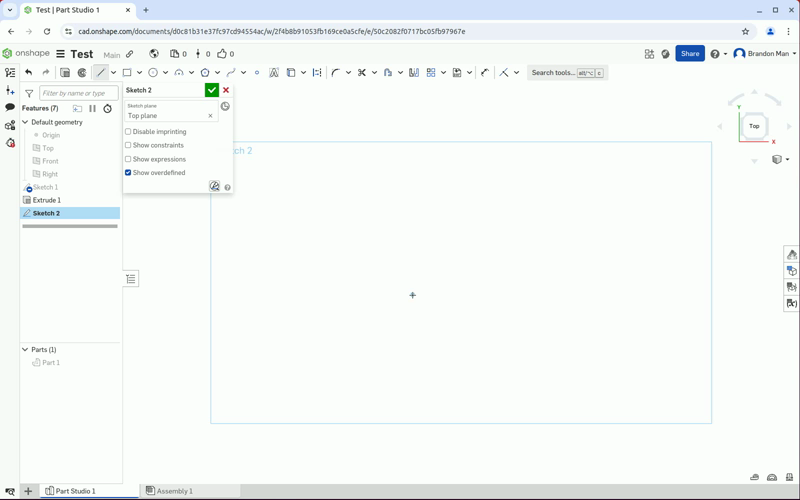
mouse_move(509, 294)
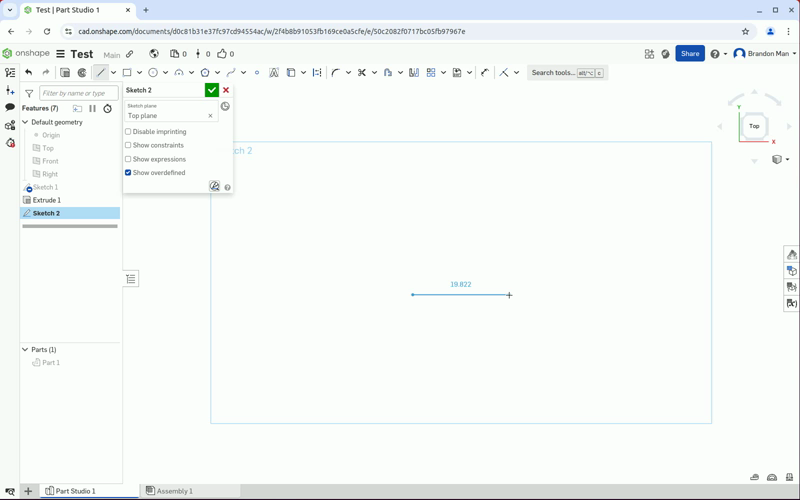
click(509, 294)
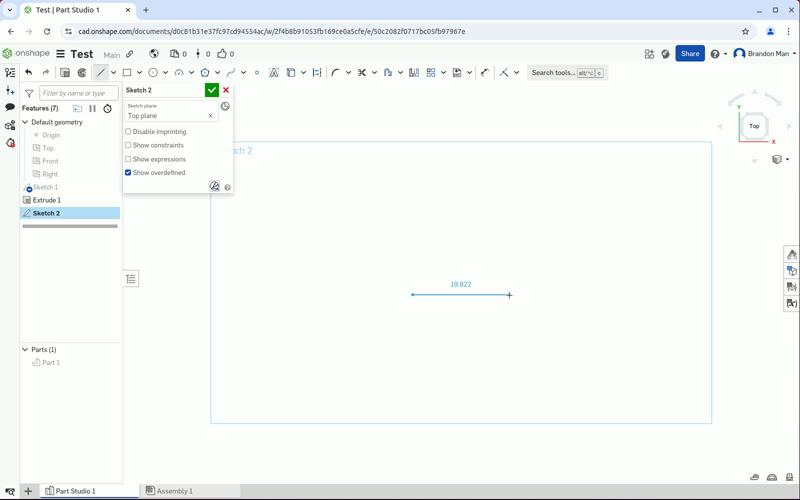
key_up(shift)
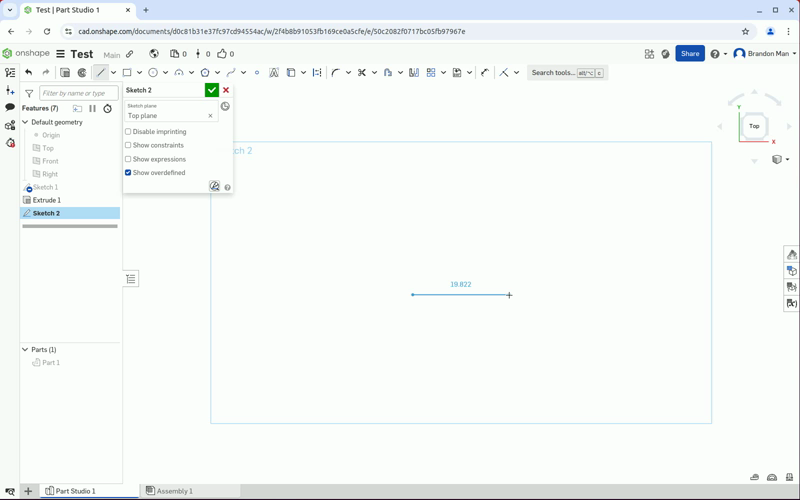
key_down(shift)
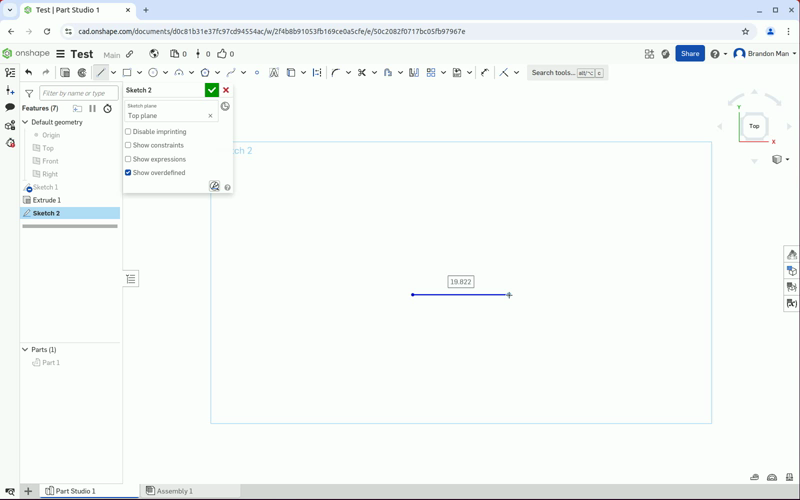
mouse_move(539, 294)
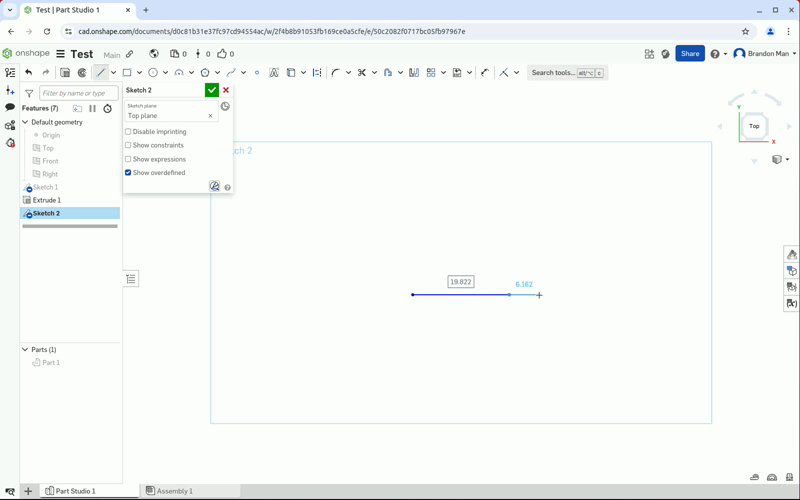
mouse_move(509, 272)
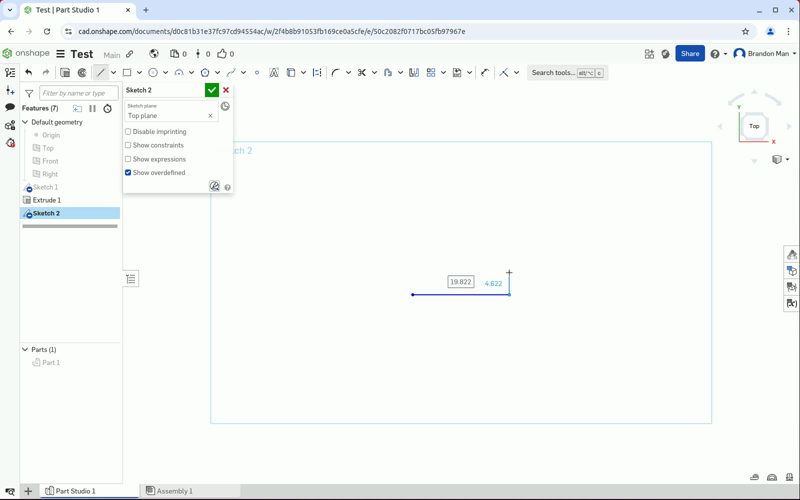
click(509, 272)
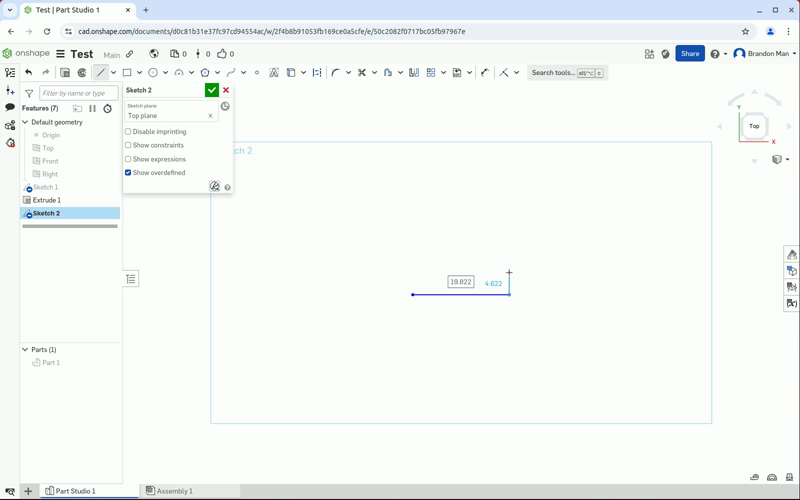
key_up(shift)
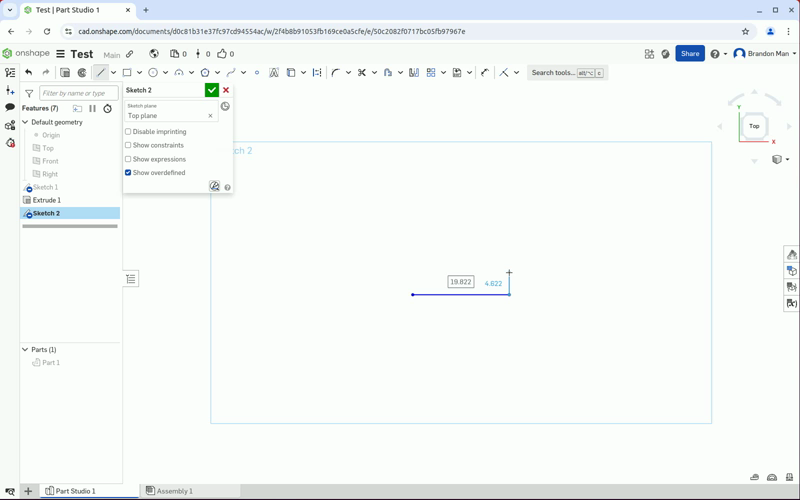
key_down(shift)
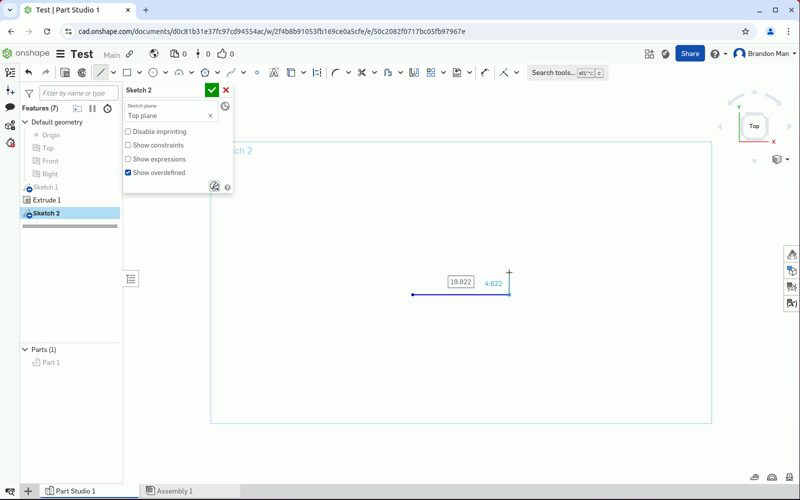
mouse_move(412, 272)
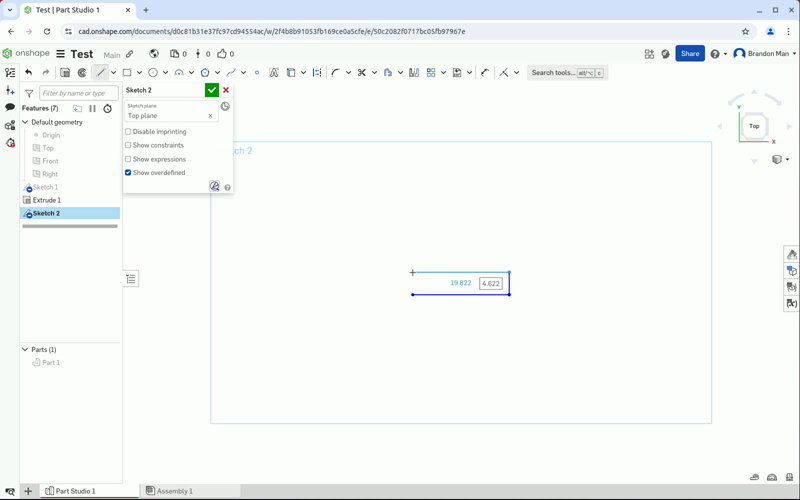
click(412, 272)
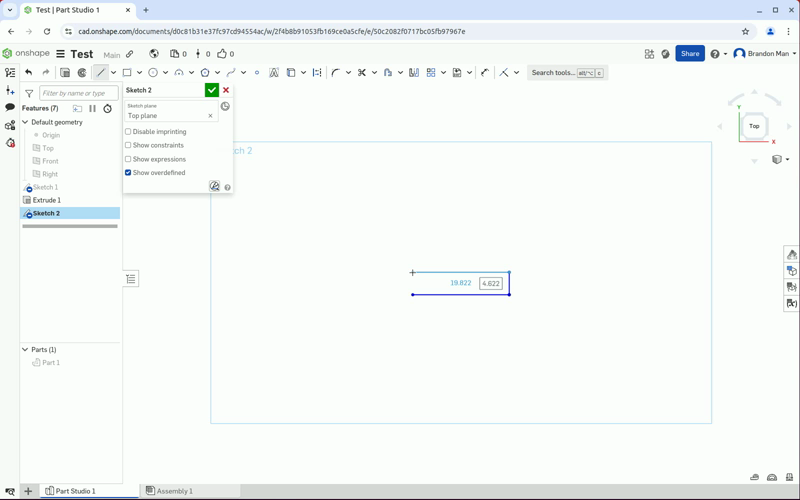
key_up(shift)
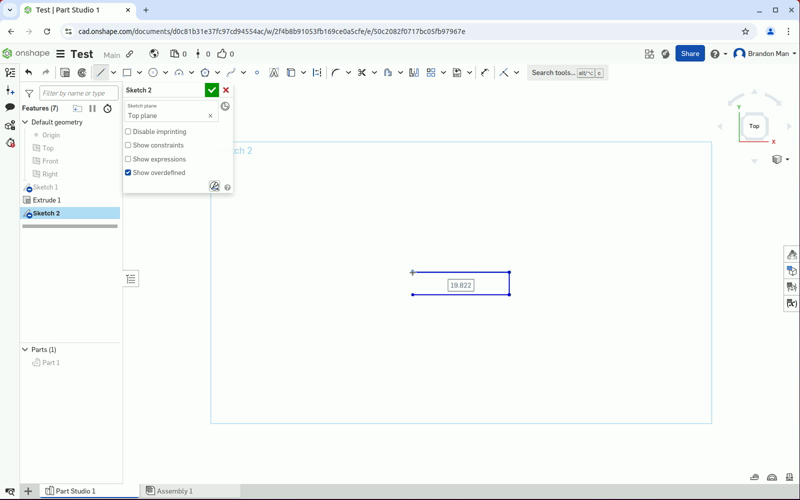
mouse_move(442, 272)
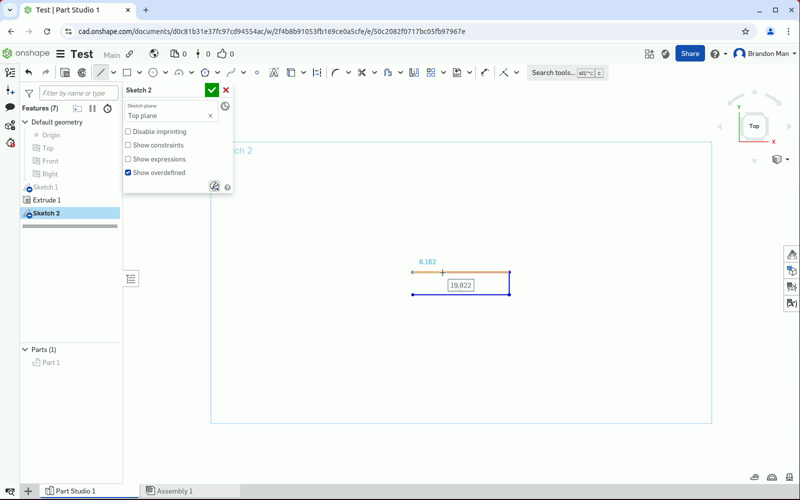
key_down(shift)
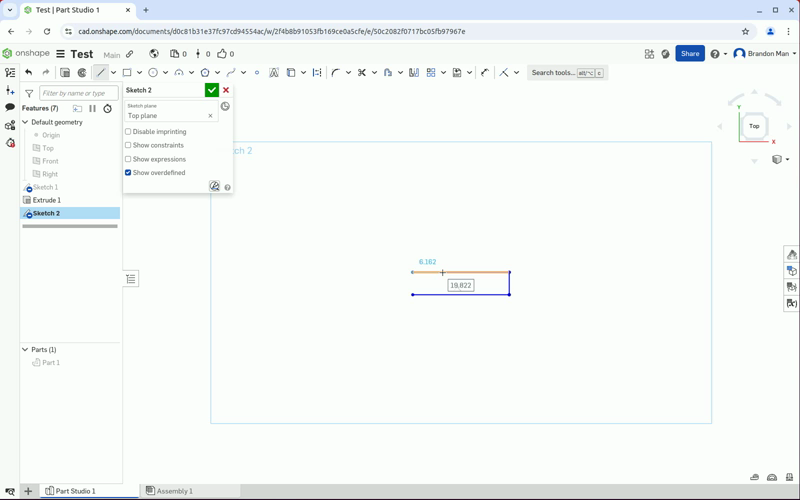
mouse_move(412, 294)
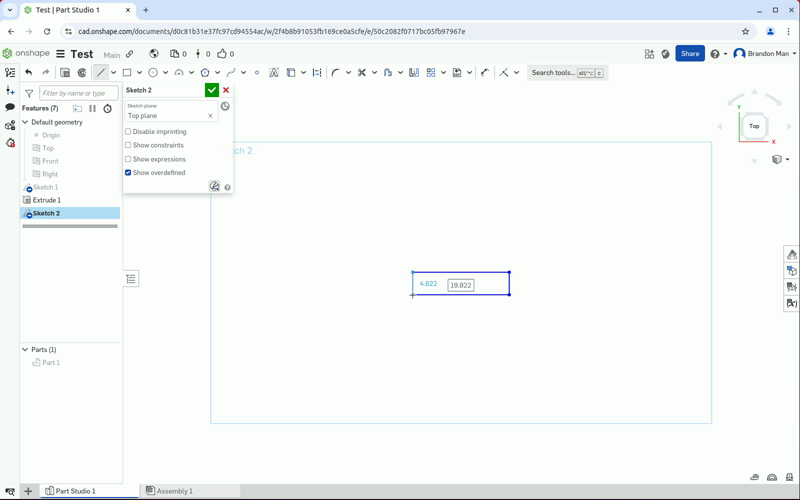
key_up(shift)
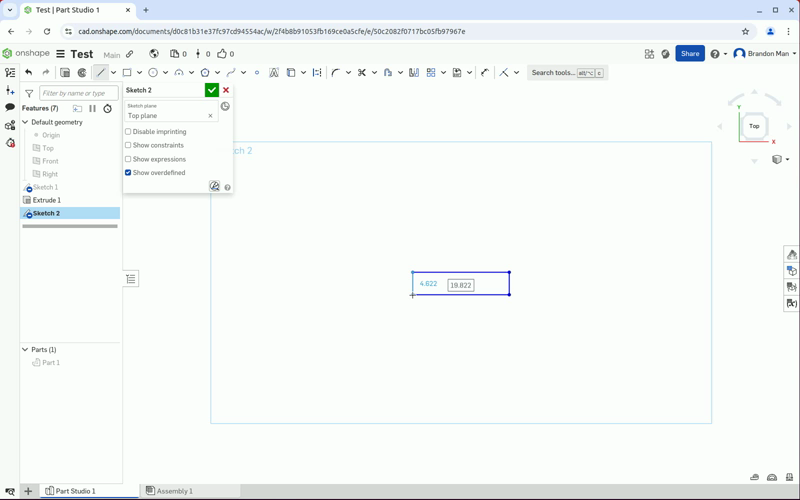
click(412, 294)
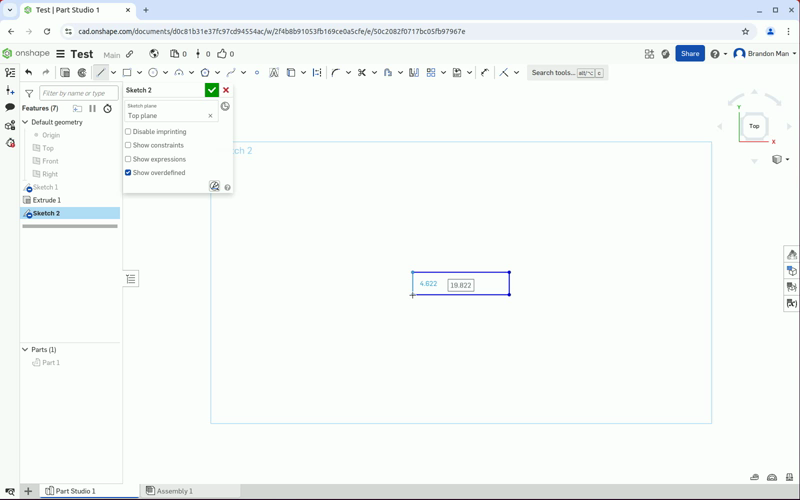
key(esc)
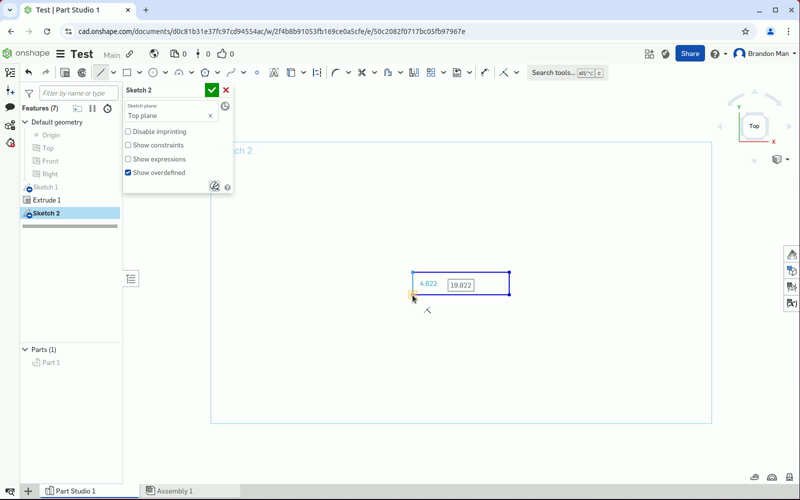
mouse_move(436, 274)
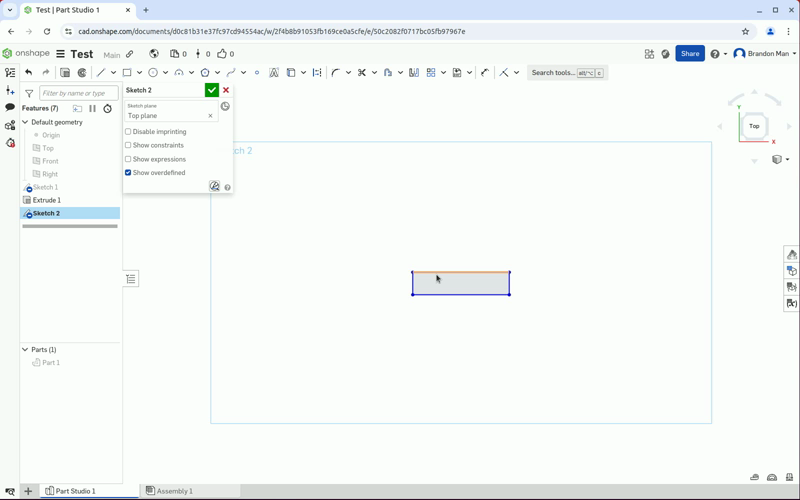
click(436, 274)
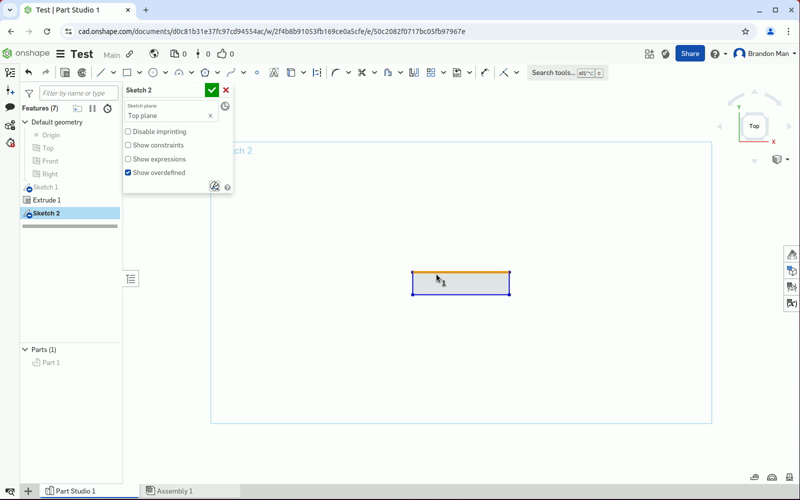
mouse_move(73, 352)
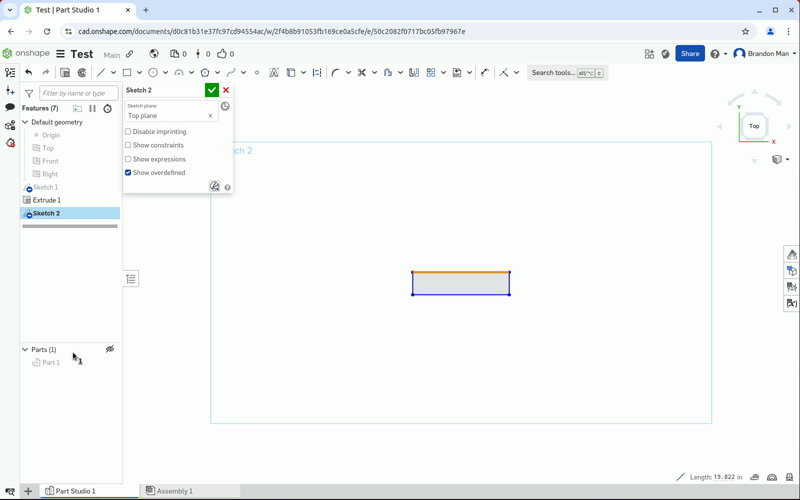
key(shift+y)
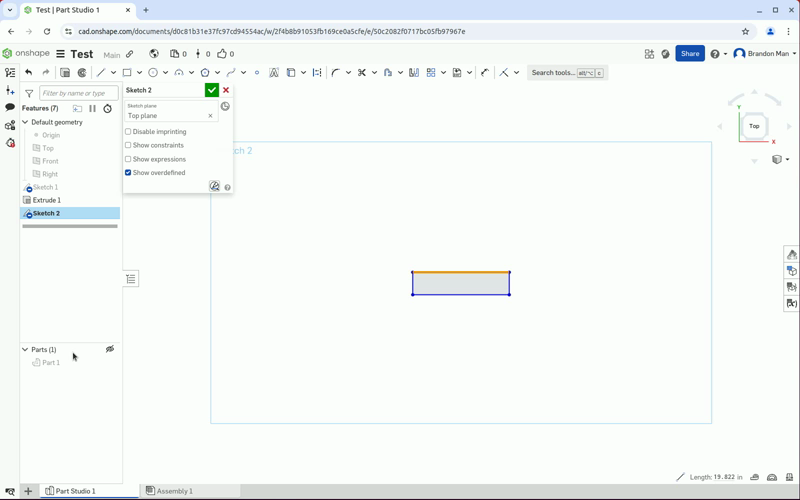
key(shift+e)
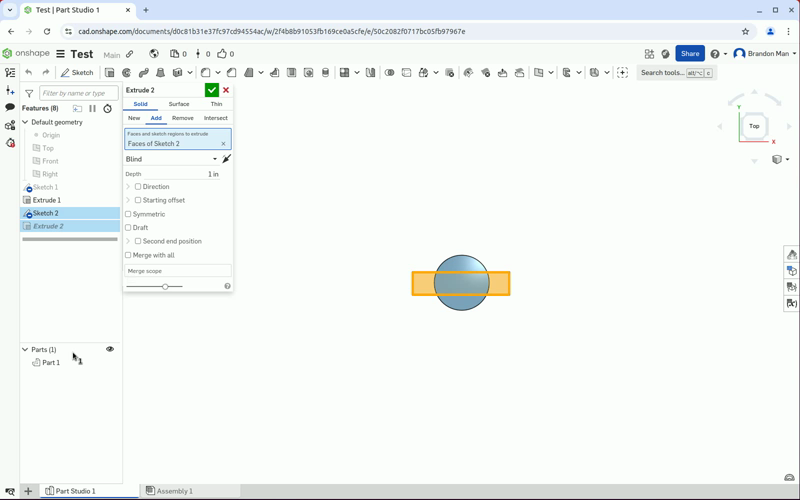
mouse_move(143, 106)
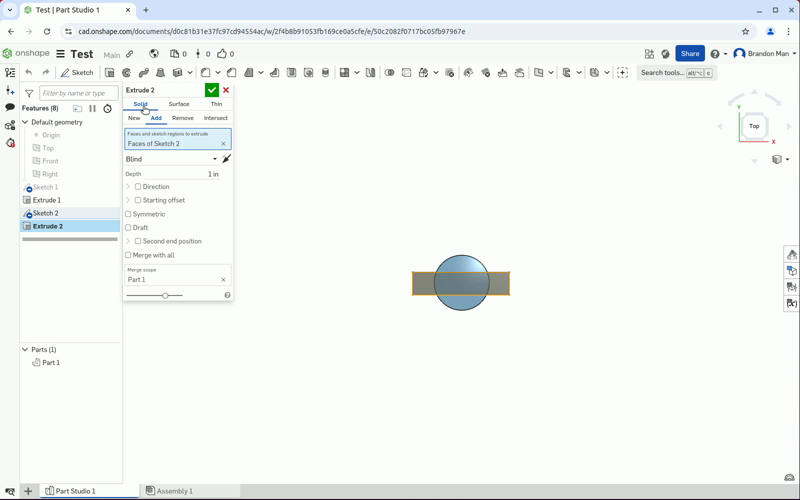
click(143, 106)
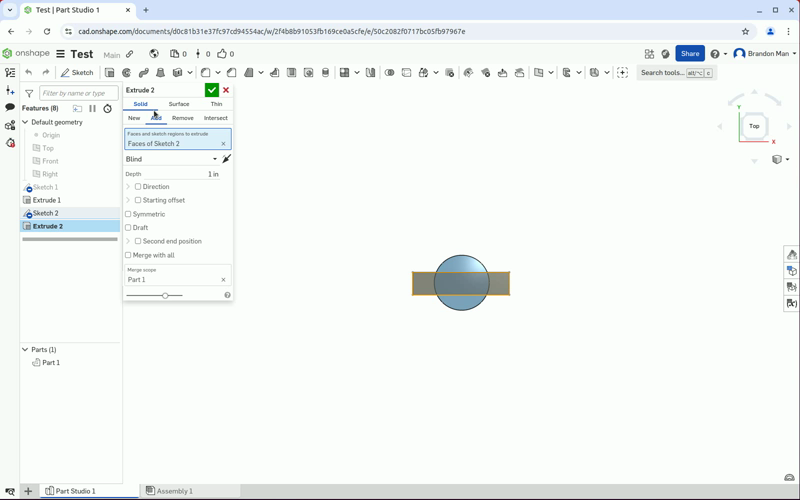
mouse_move(186, 120)
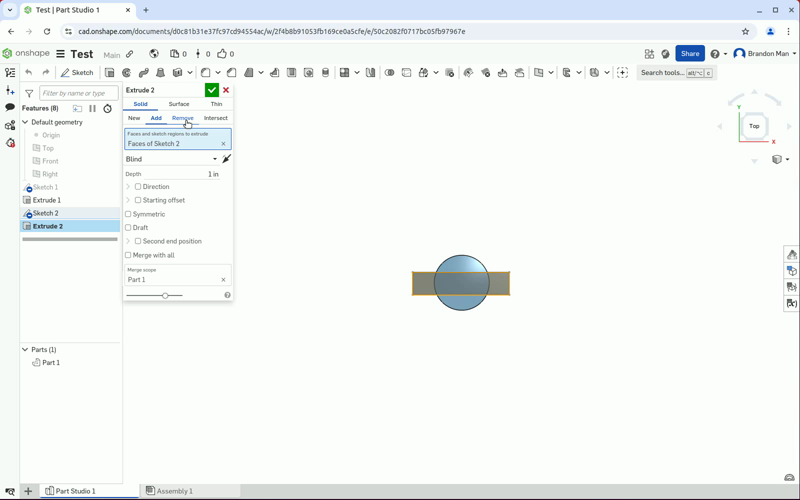
click(186, 120)
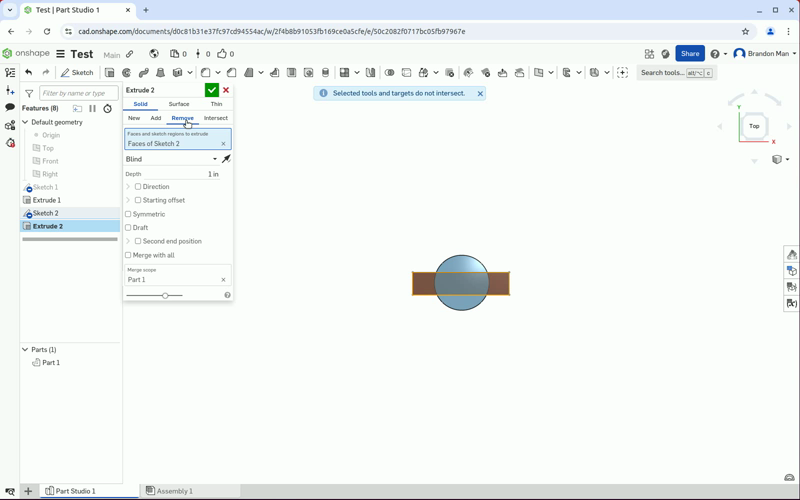
key(tab, 4)
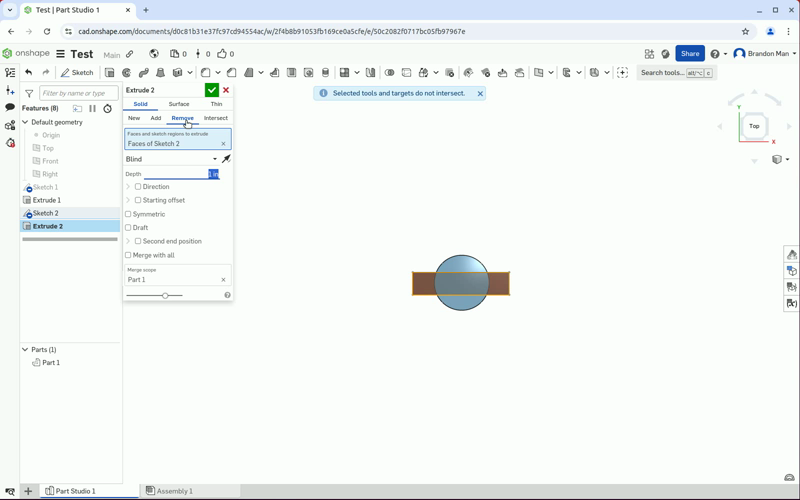
text(-16.85)
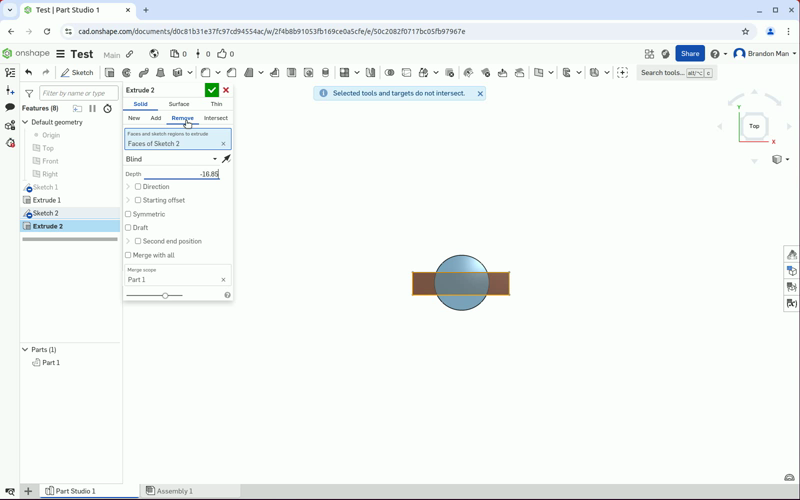
key(tab, 6)
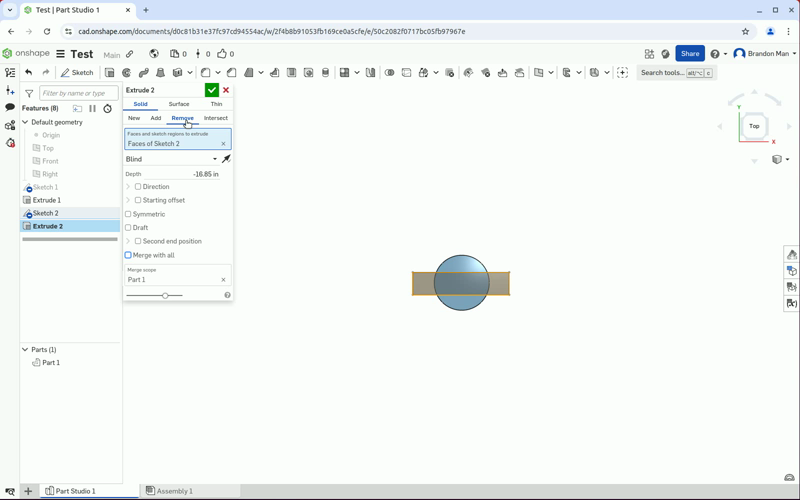
key(space)
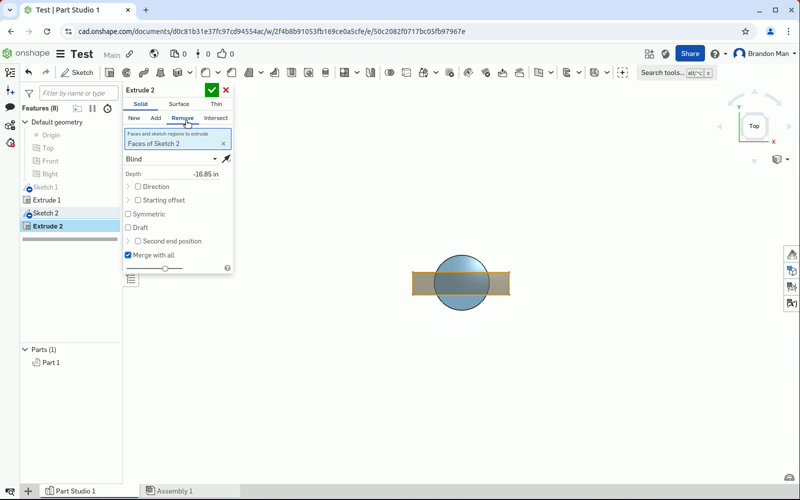
key(enter)
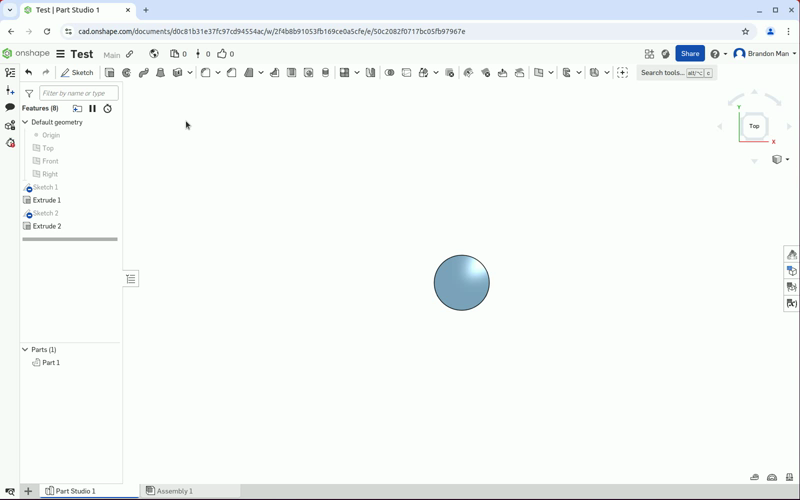
key(shift+h)
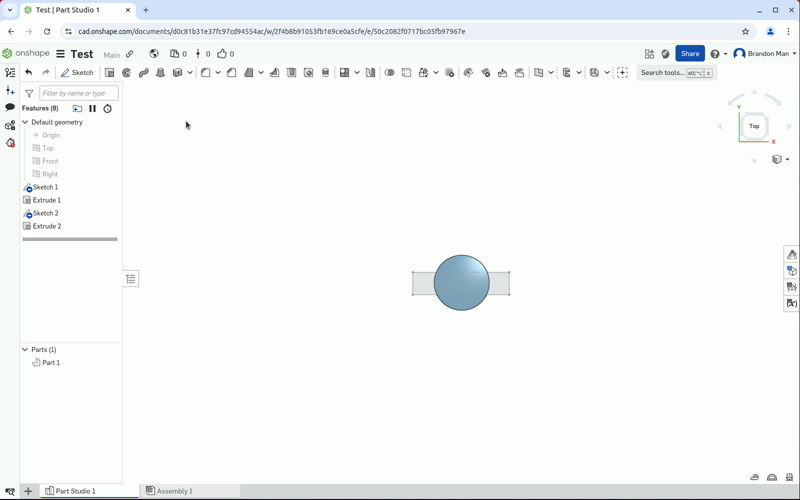
key(shift+h)
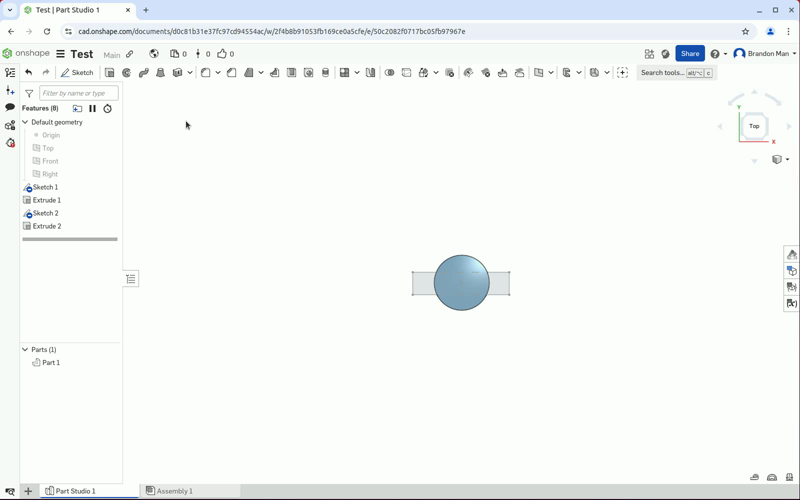
key(shift+7)
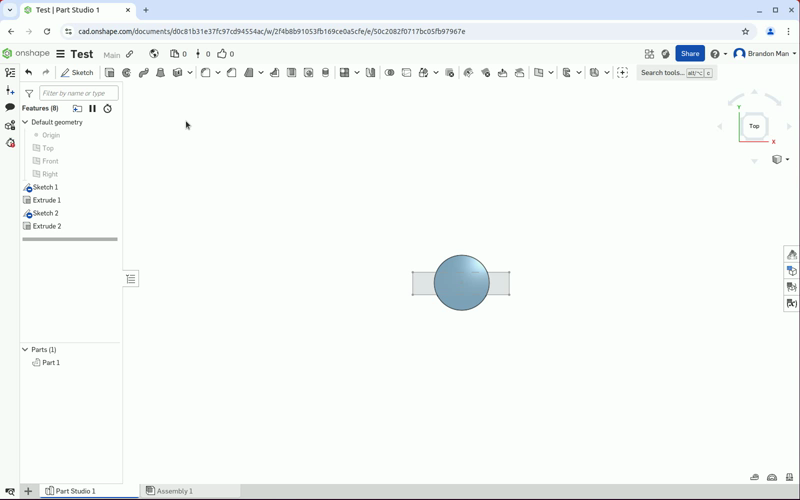
key(up, 3)
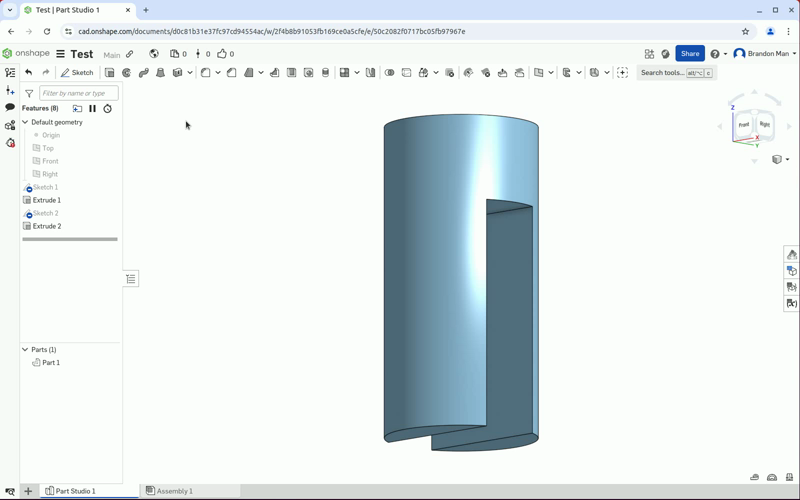
key(left, 3)
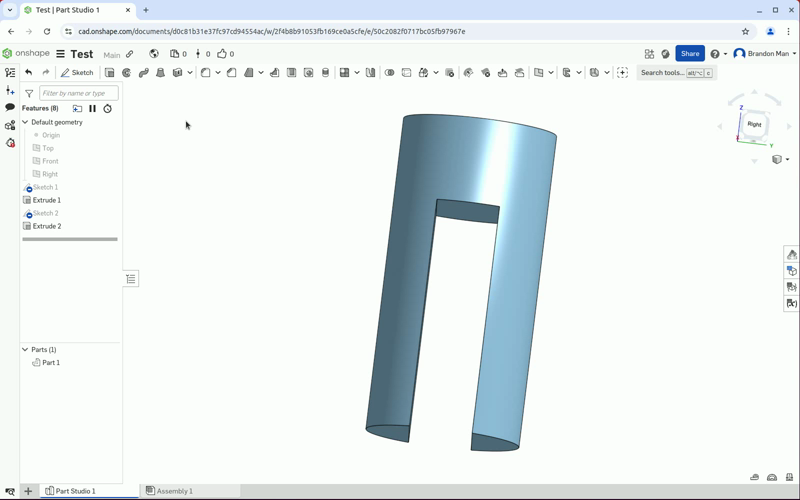
key(right, 3)
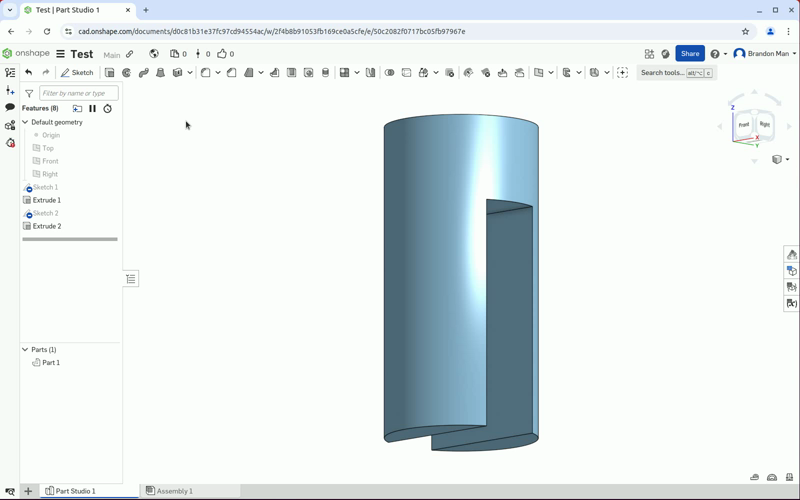
key(down, 3)
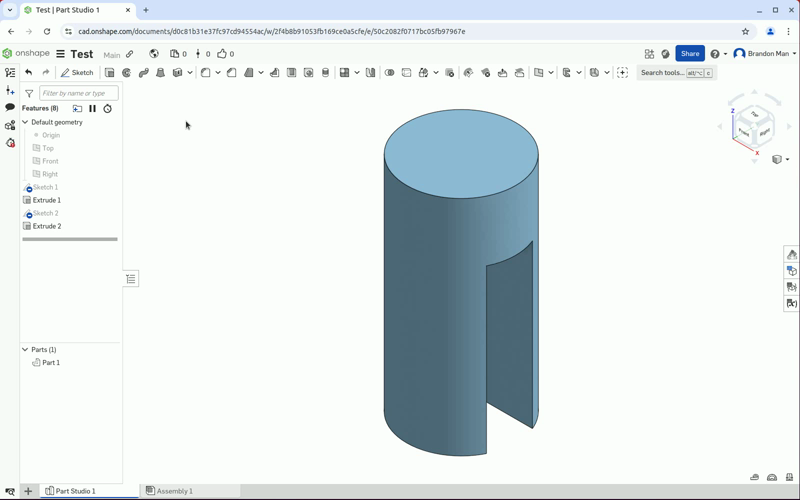
mouse_move(73, 189)
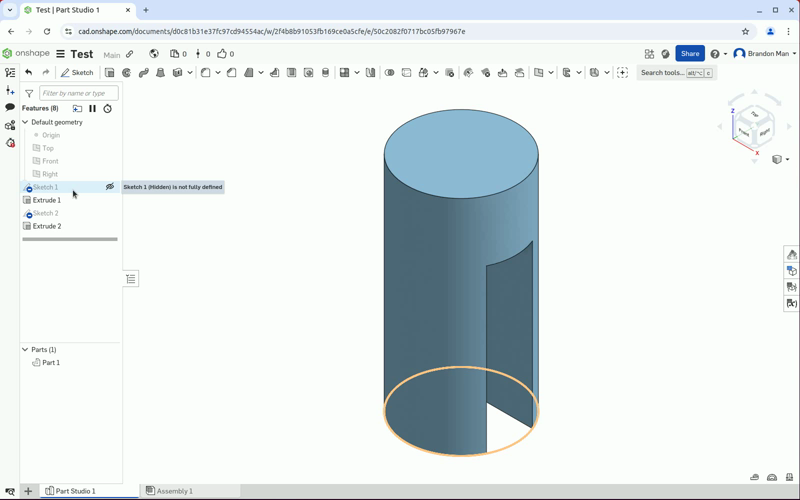
click(73, 189)